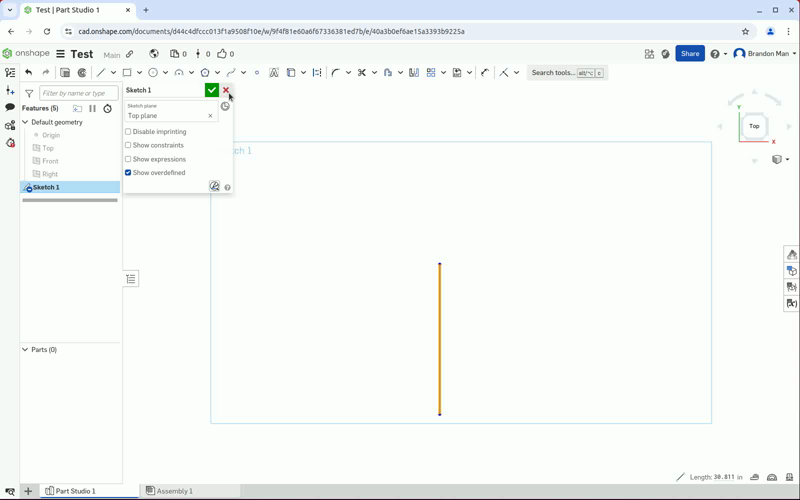
key(shift+h)
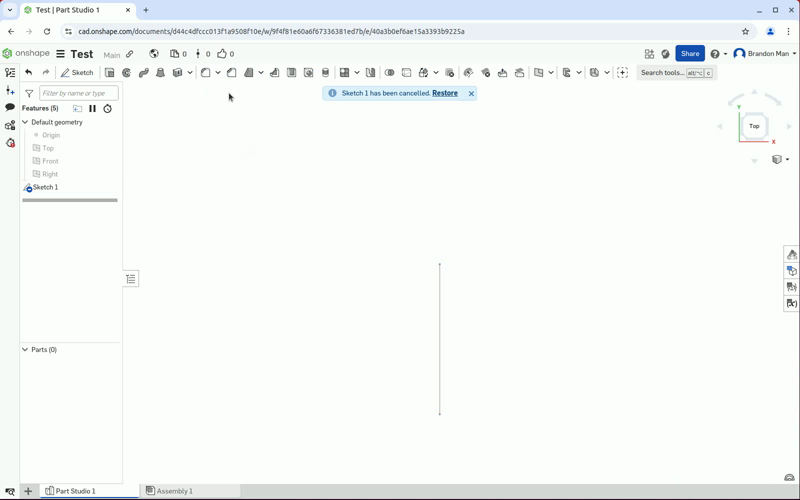
key(shift+s)
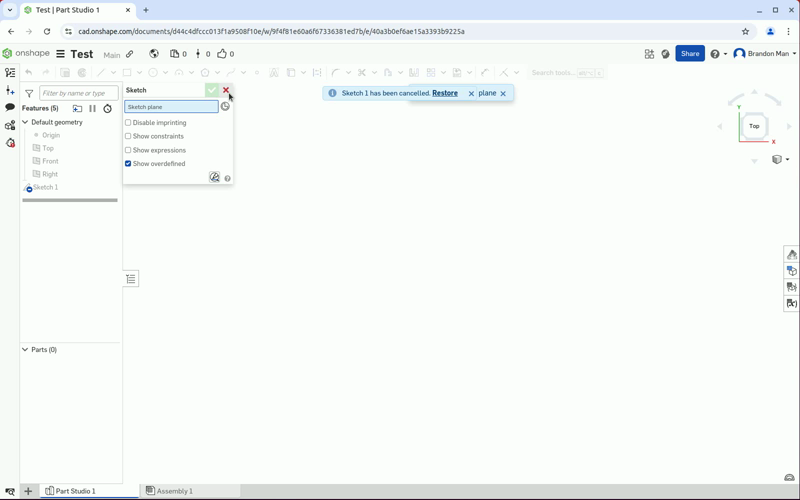
mouse_move(73, 150)
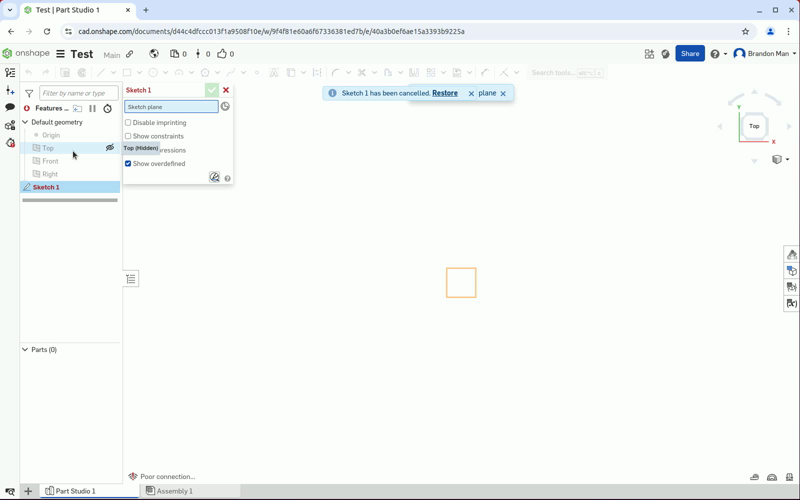
click(73, 150)
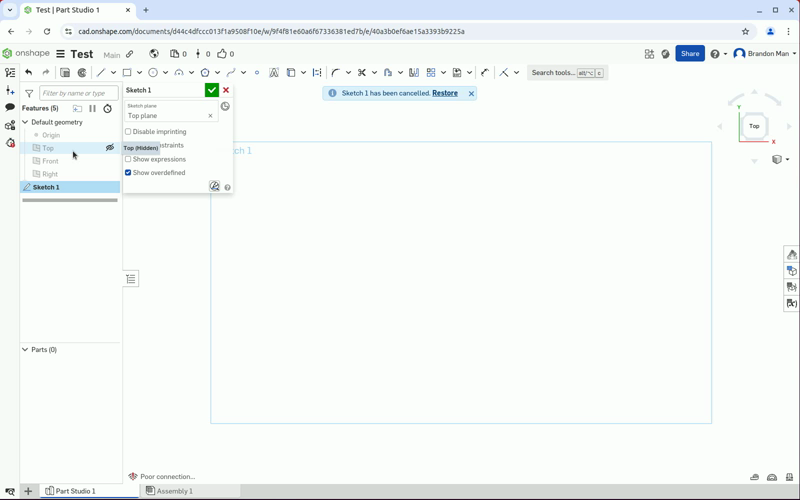
mouse_move(73, 352)
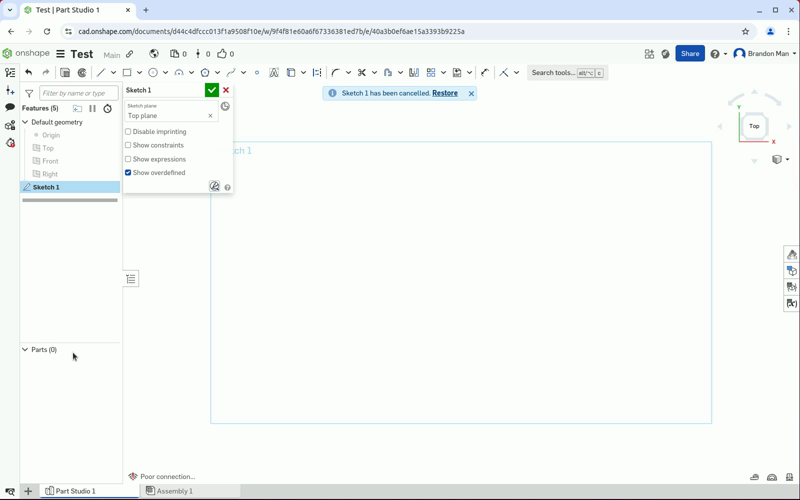
key(y)
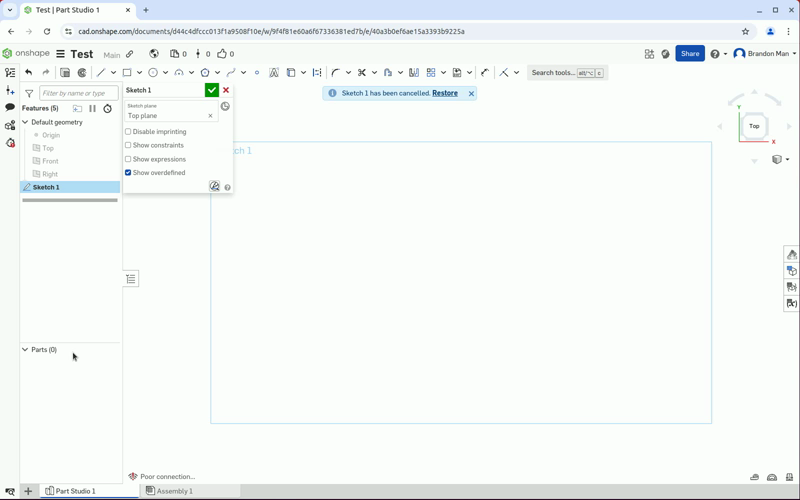
key(c)
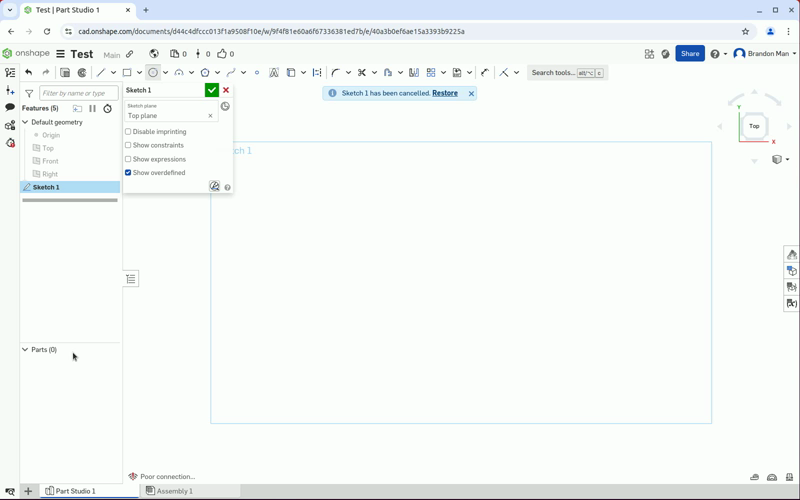
key_down(shift)
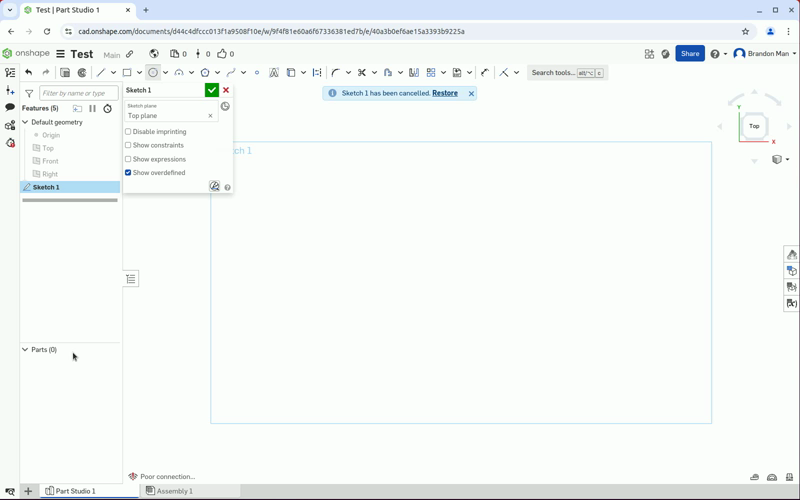
mouse_move(461, 282)
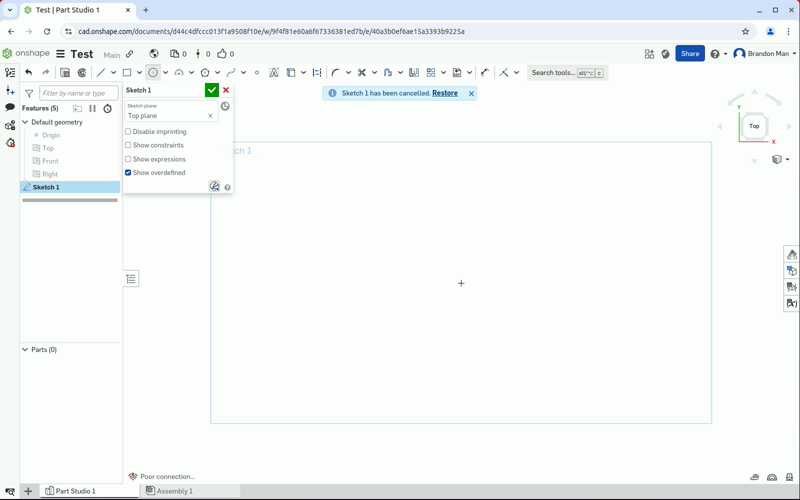
click(461, 282)
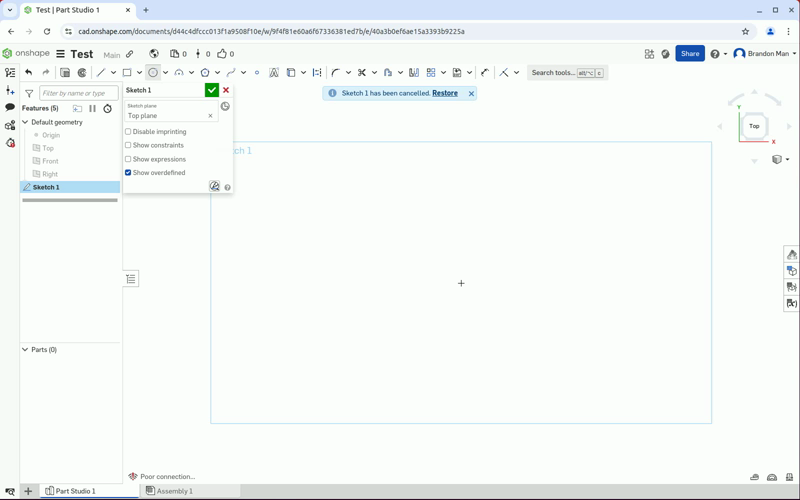
key_up(shift)
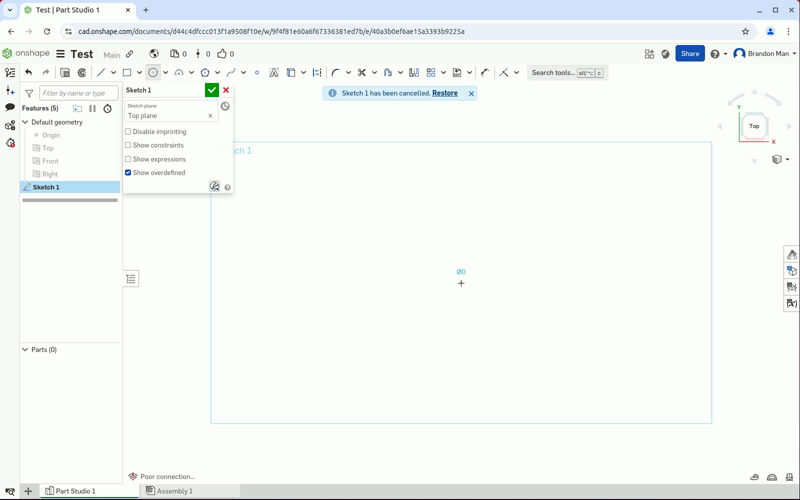
mouse_move(574, 282)
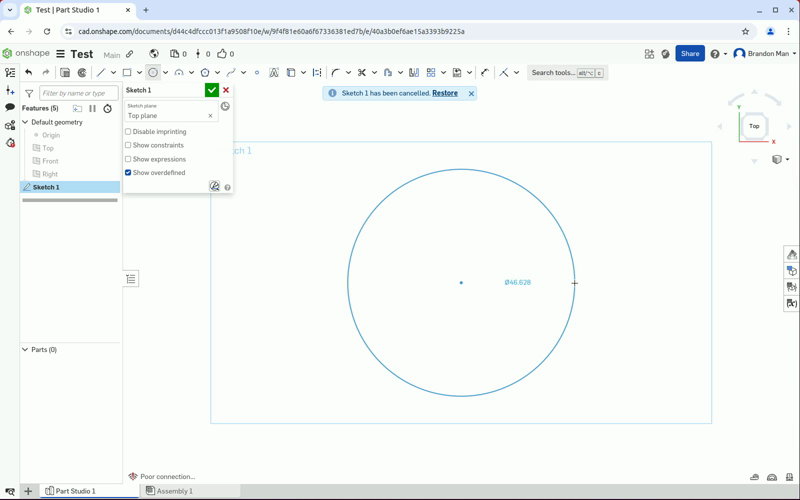
click(574, 282)
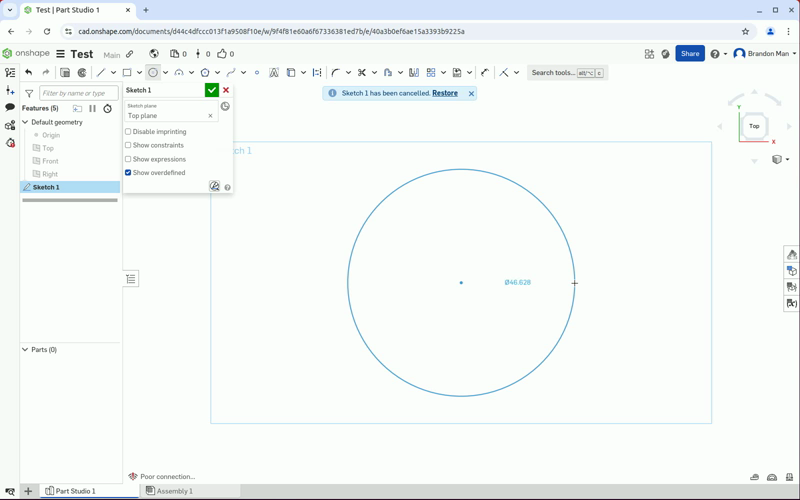
key(esc)
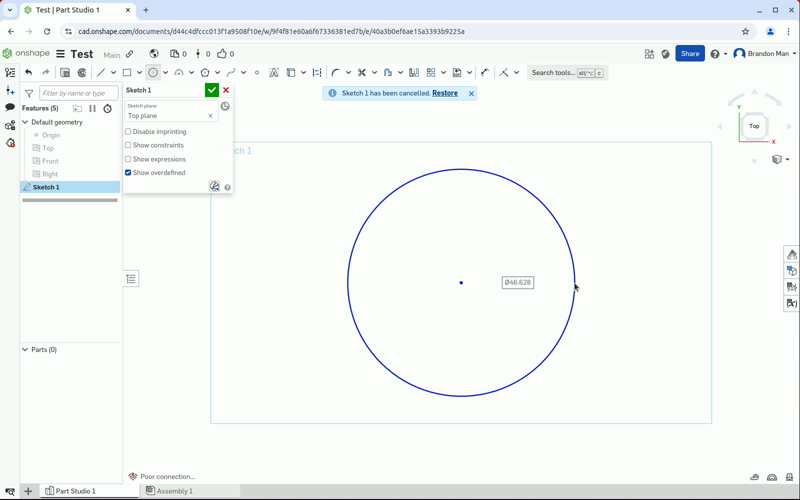
mouse_move(417, 221)
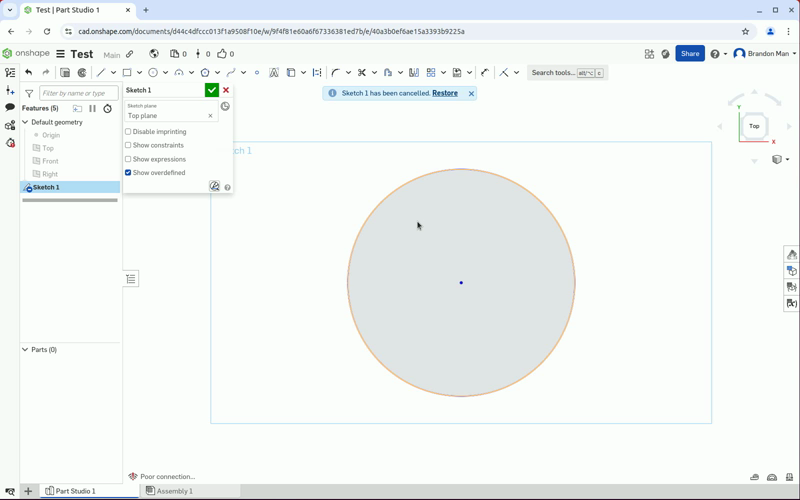
click(417, 221)
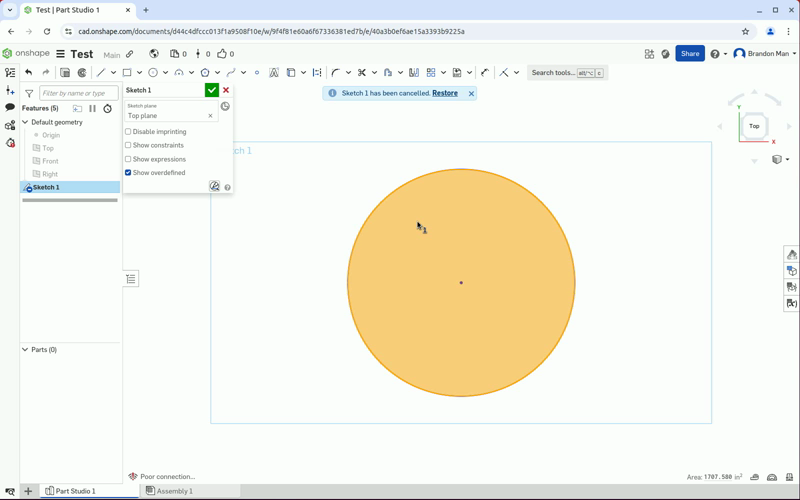
mouse_move(73, 352)
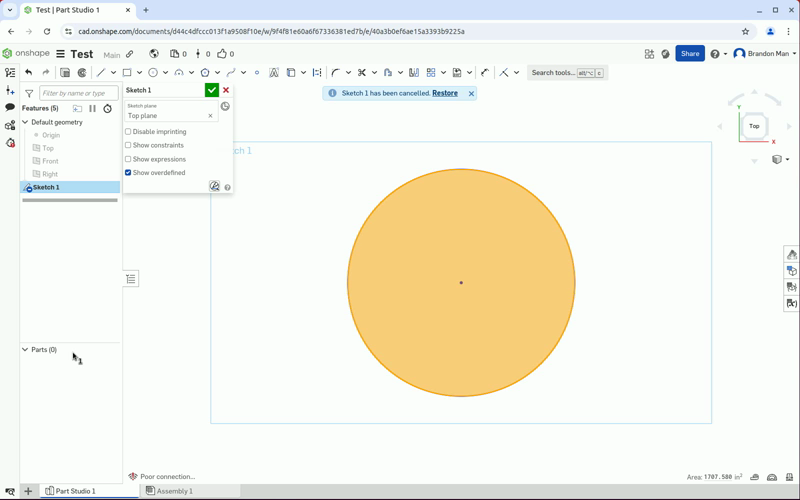
key(shift+y)
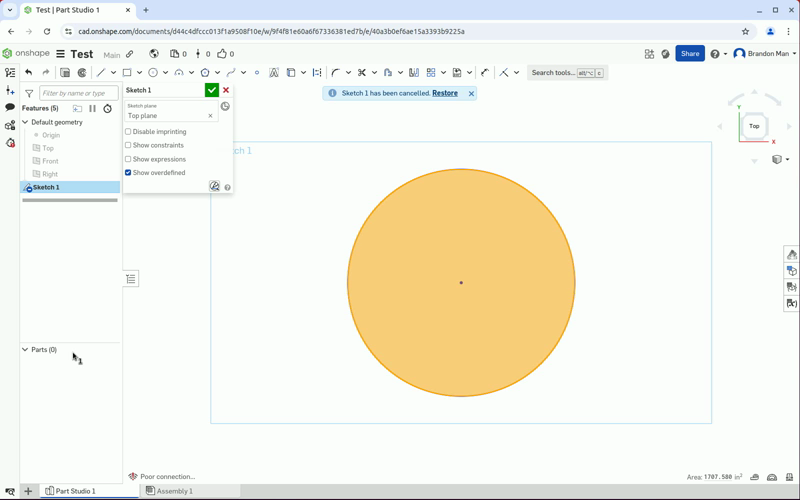
key(shift+e)
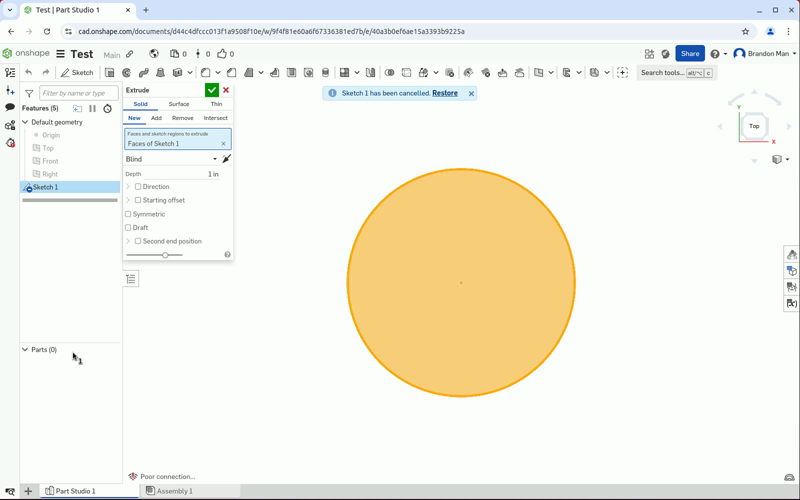
mouse_move(143, 106)
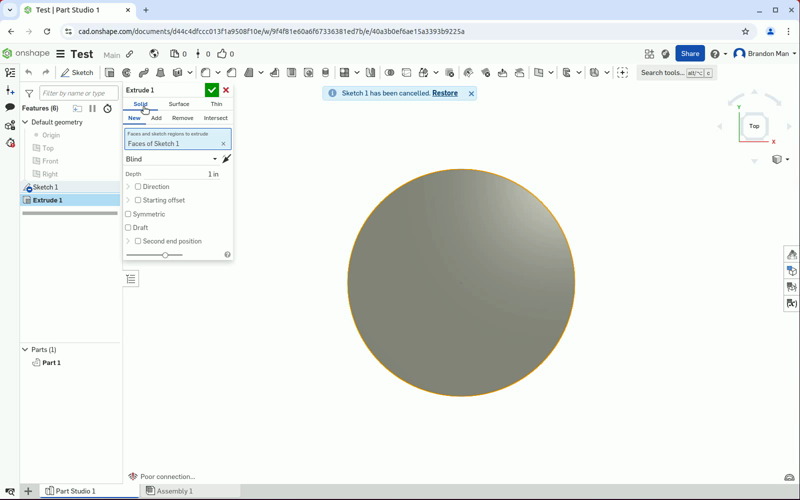
click(143, 106)
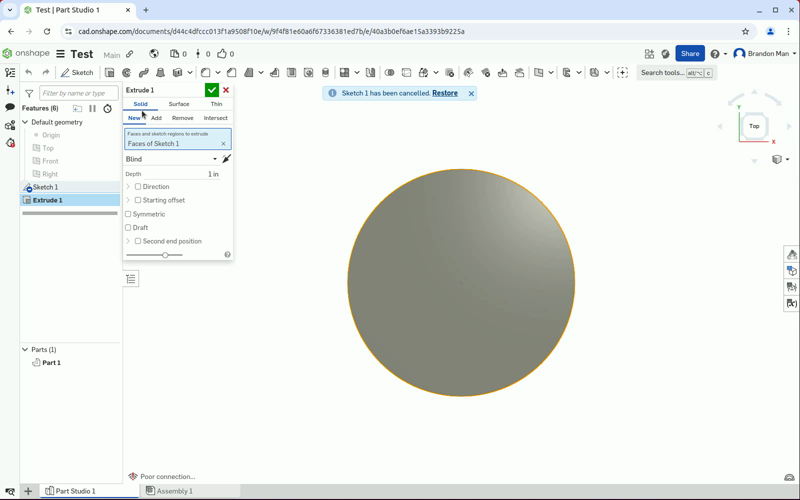
mouse_move(137, 120)
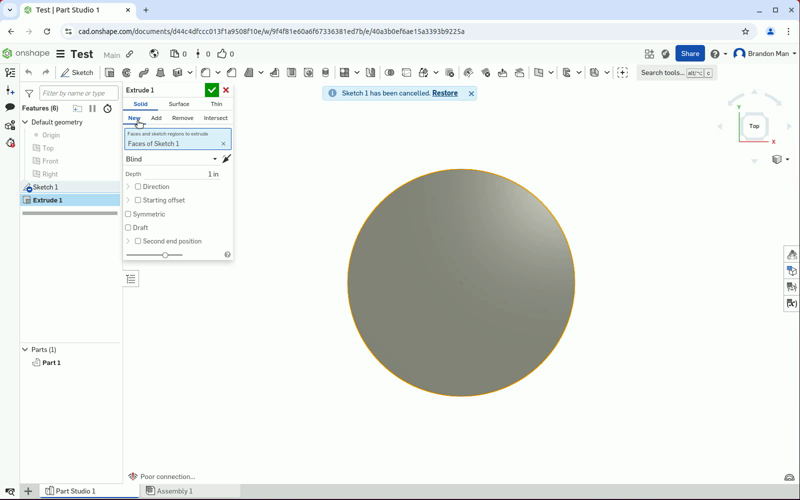
click(137, 120)
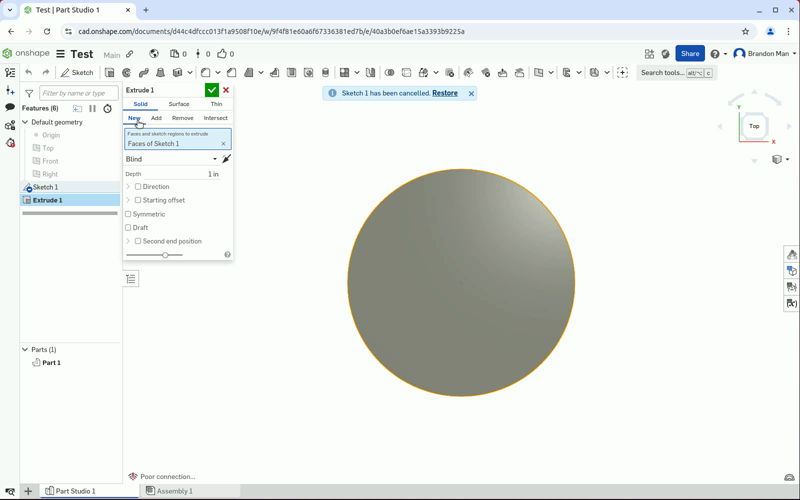
key(tab, 4)
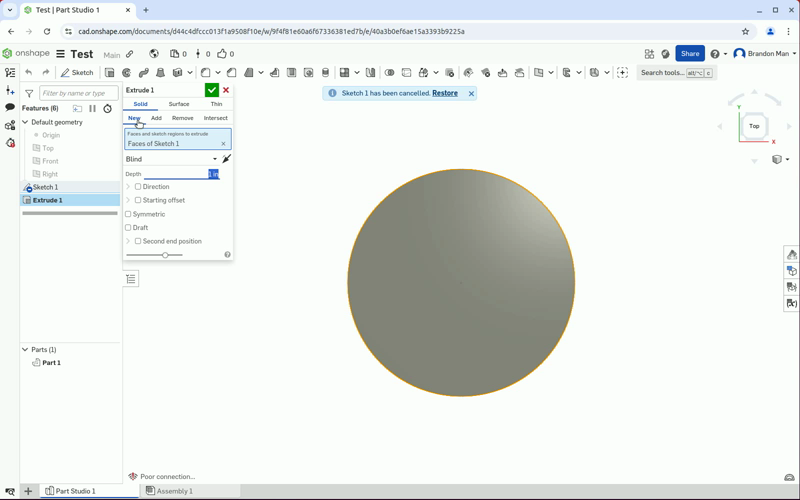
text(21.423)
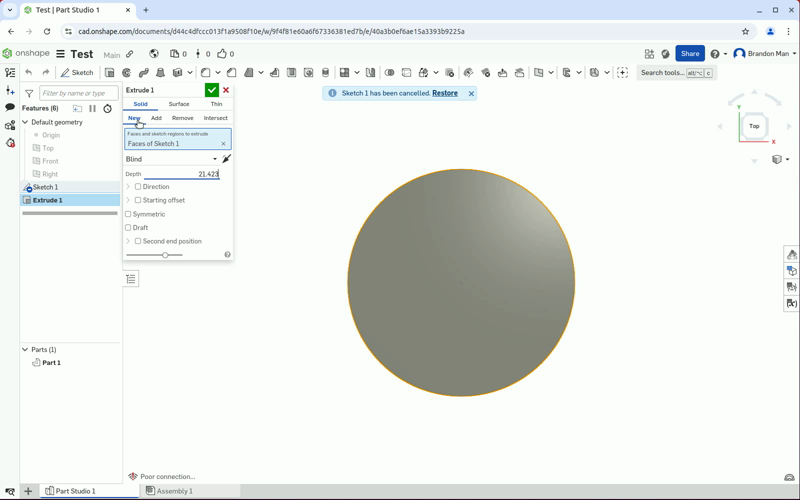
key(enter)
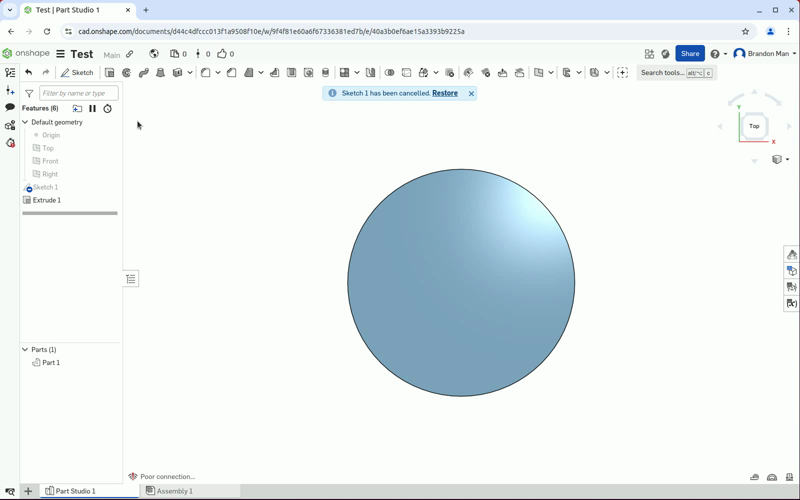
key(shift+h)
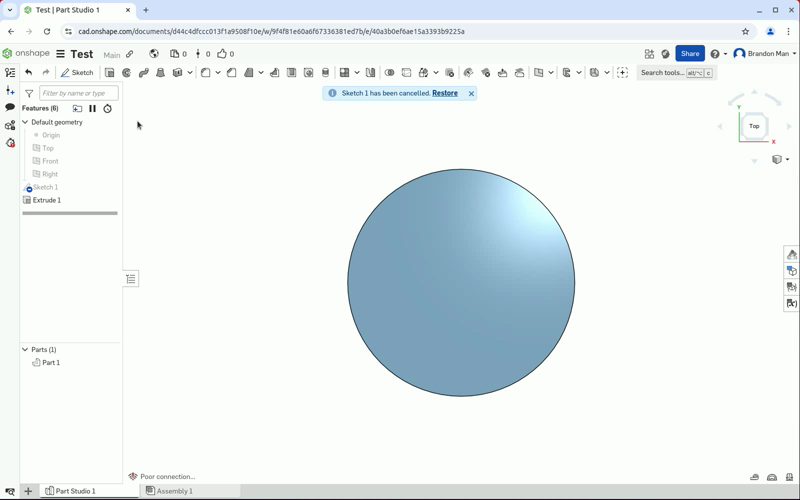
key(shift+h)
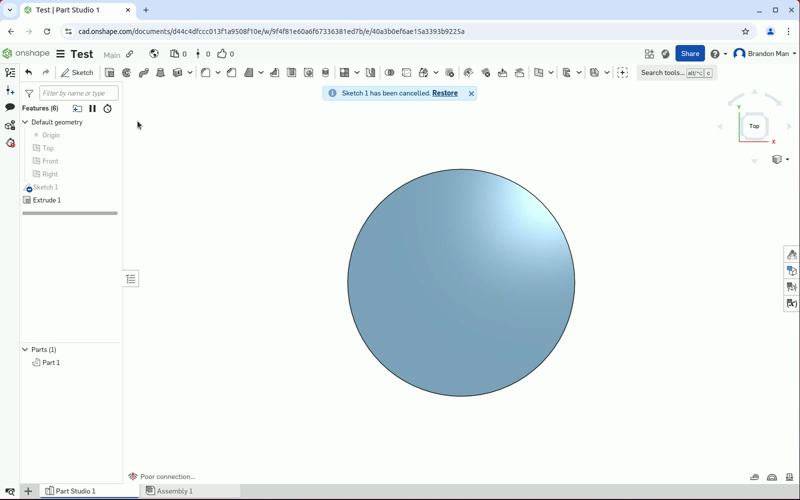
mouse_move(73, 189)
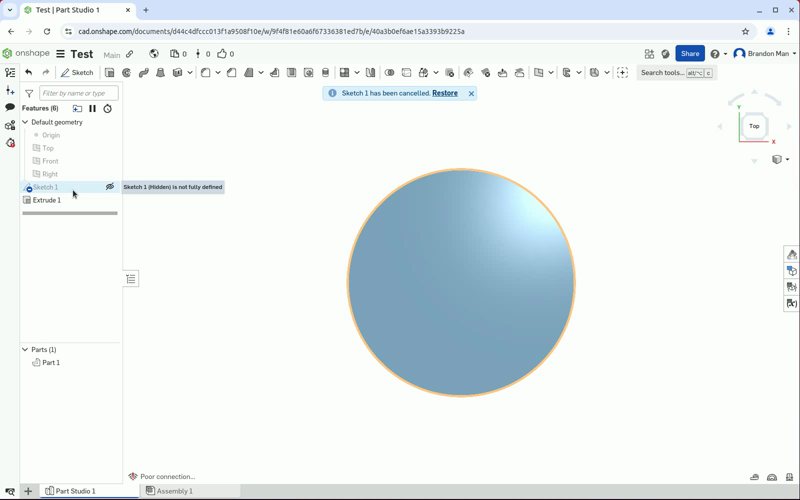
click(73, 189)
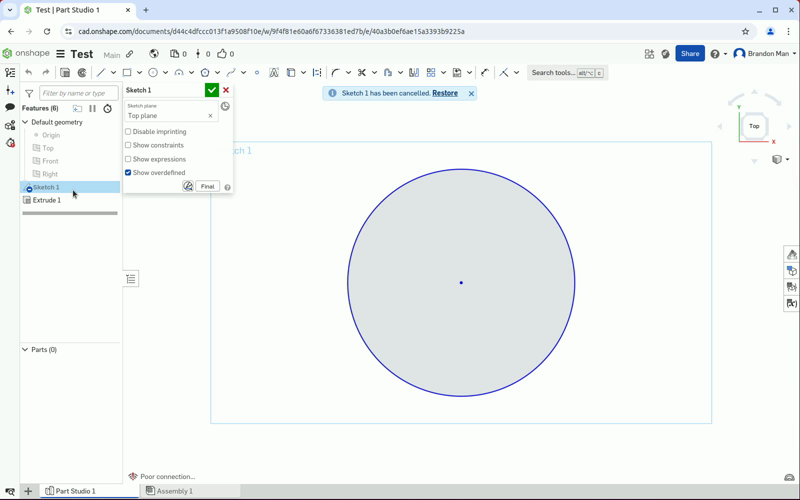
mouse_move(229, 92)
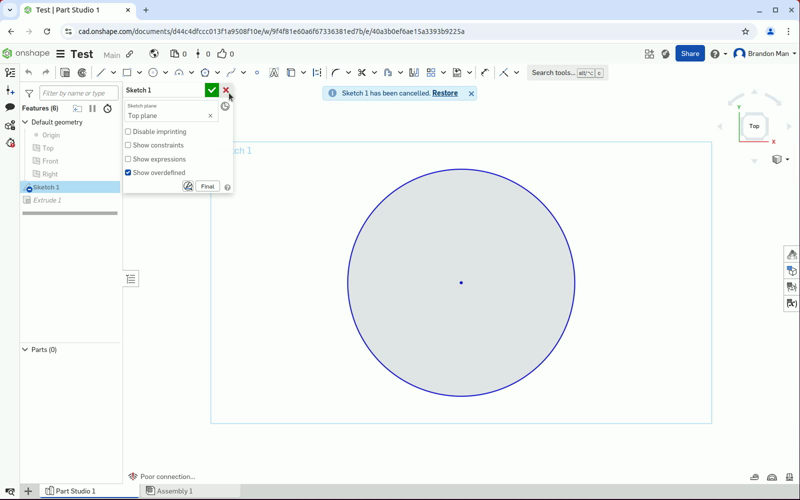
click(229, 92)
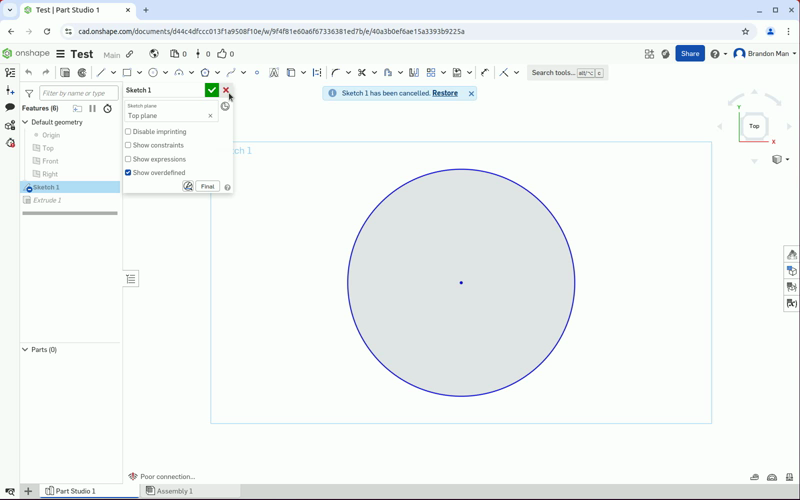
key(shift+s)
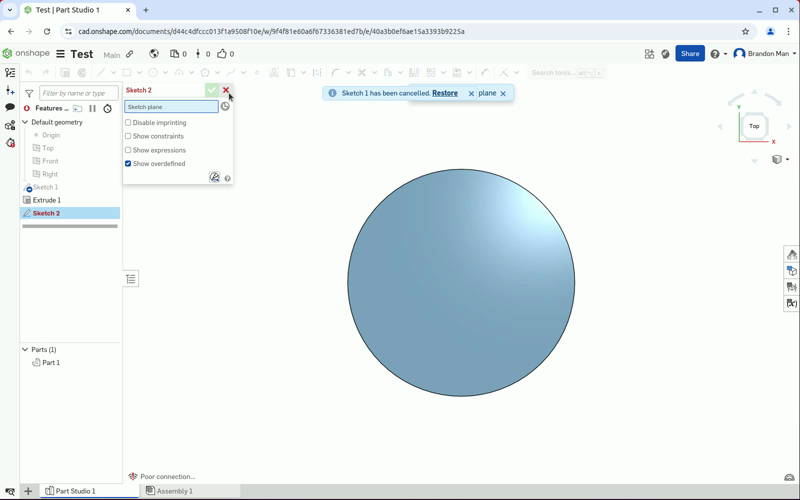
mouse_move(73, 150)
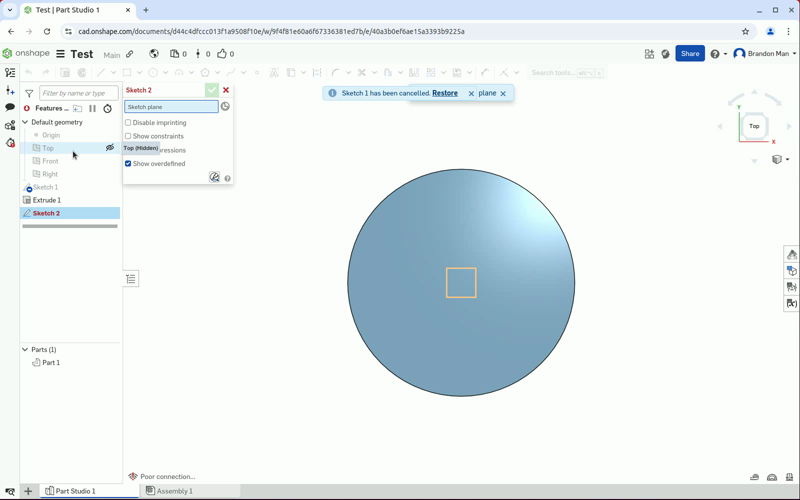
click(73, 150)
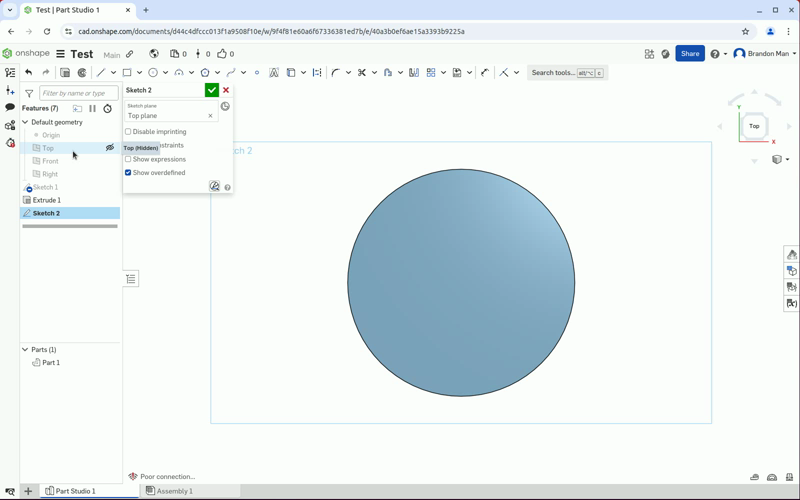
mouse_move(73, 352)
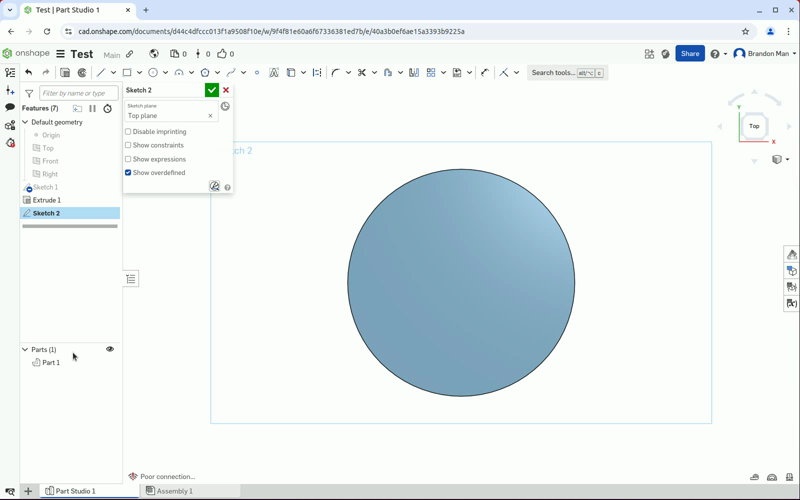
key(y)
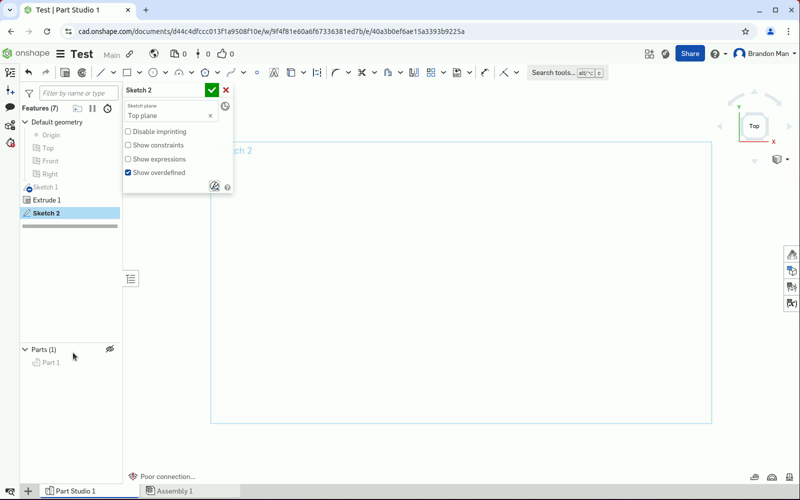
key(c)
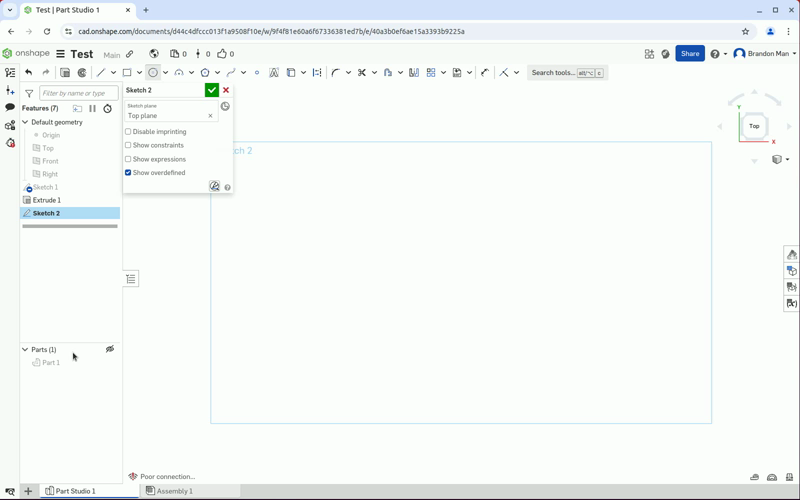
key_down(shift)
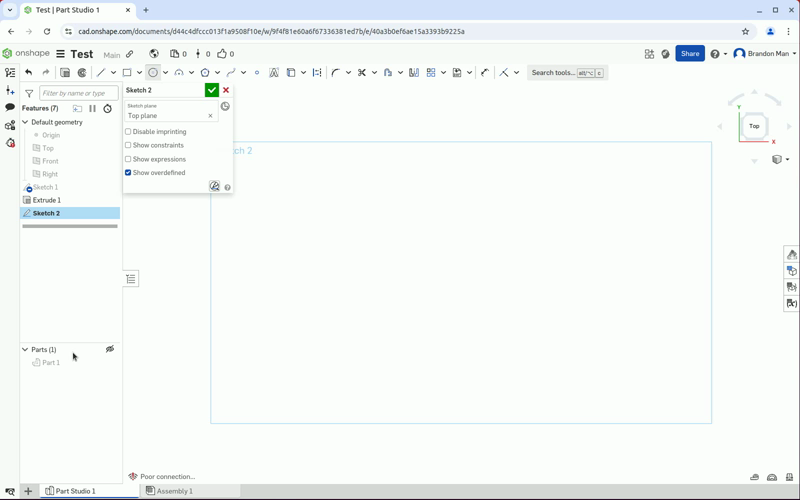
mouse_move(461, 282)
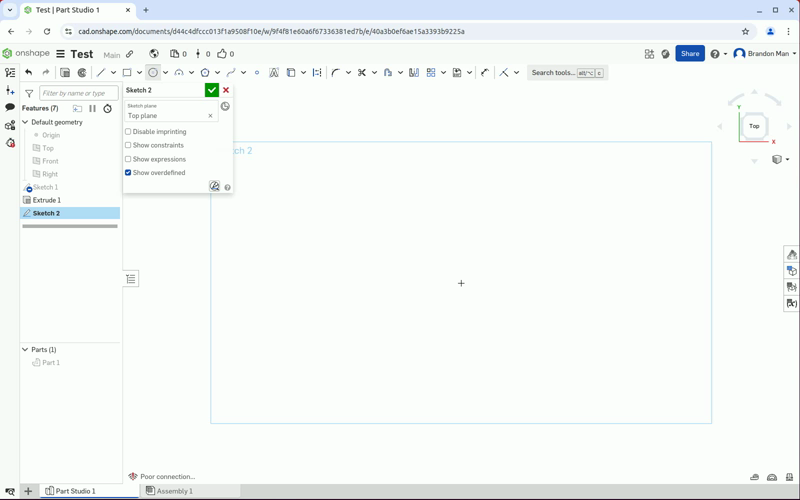
click(461, 282)
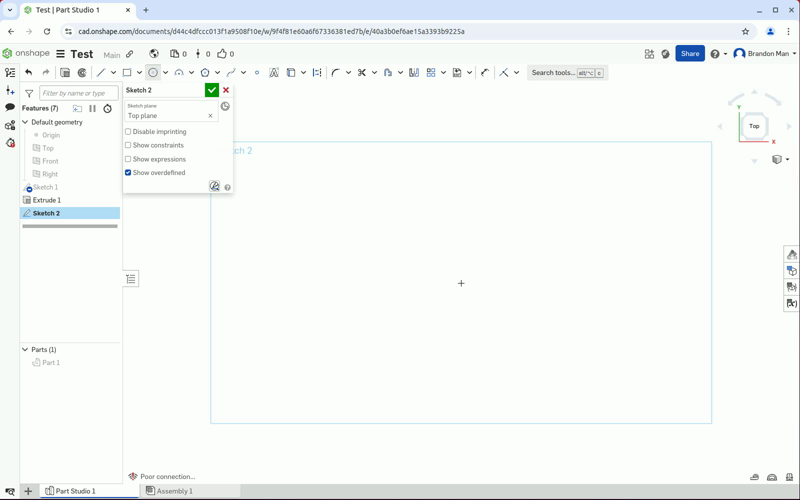
key_up(shift)
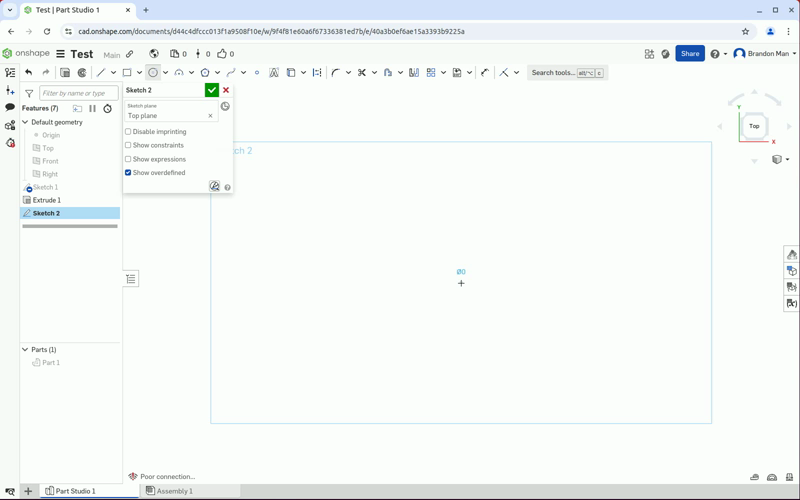
mouse_move(574, 282)
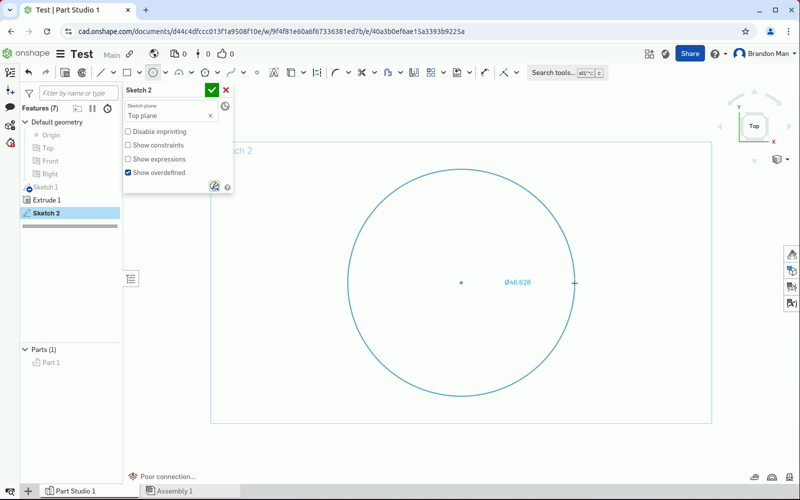
click(574, 282)
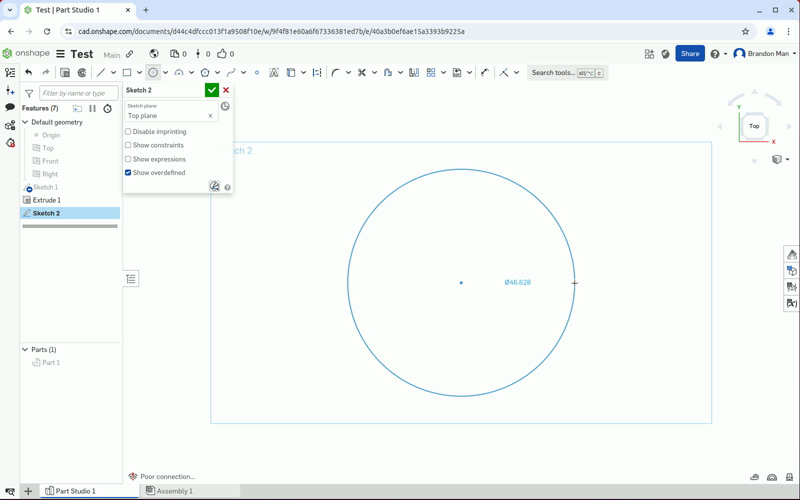
key(esc)
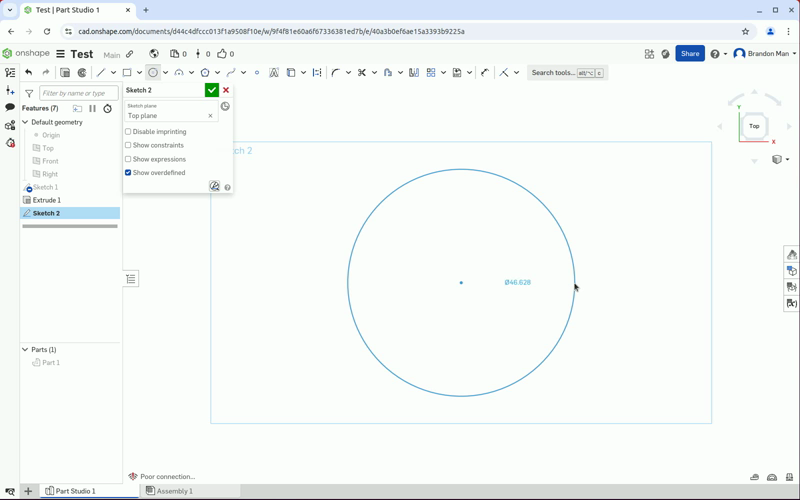
mouse_move(533, 302)
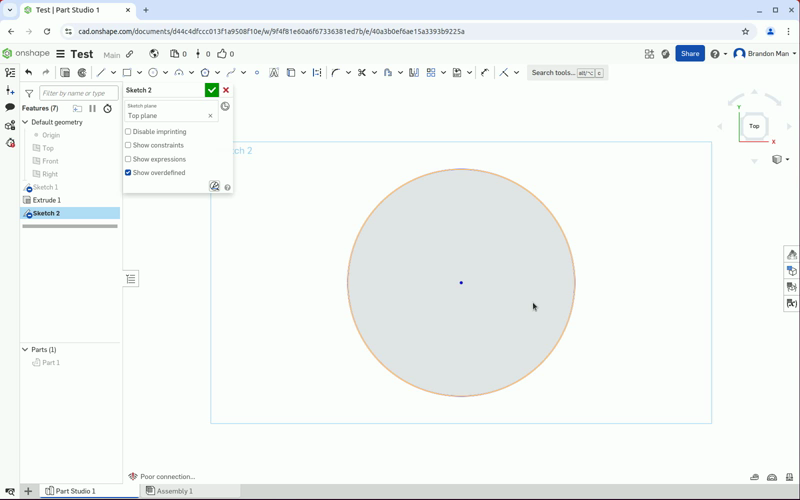
click(533, 302)
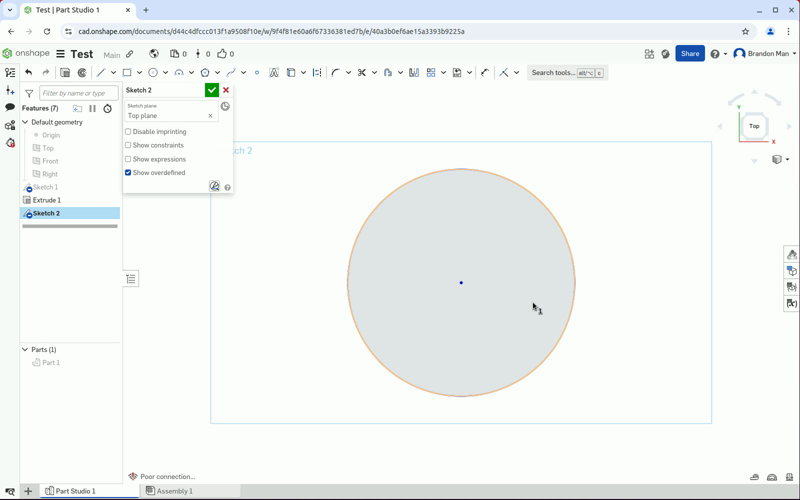
mouse_move(73, 352)
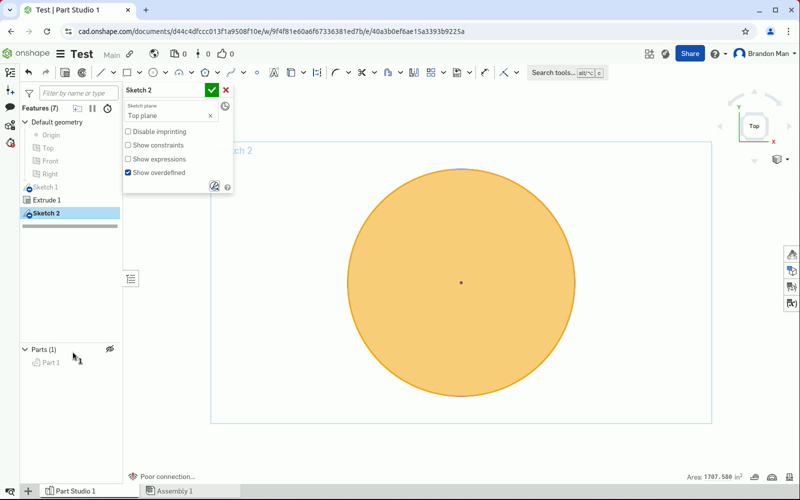
key(shift+y)
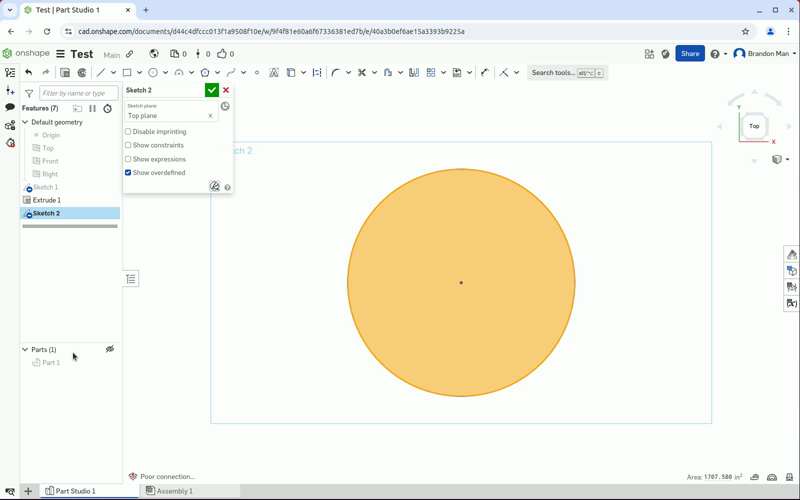
key(shift+e)
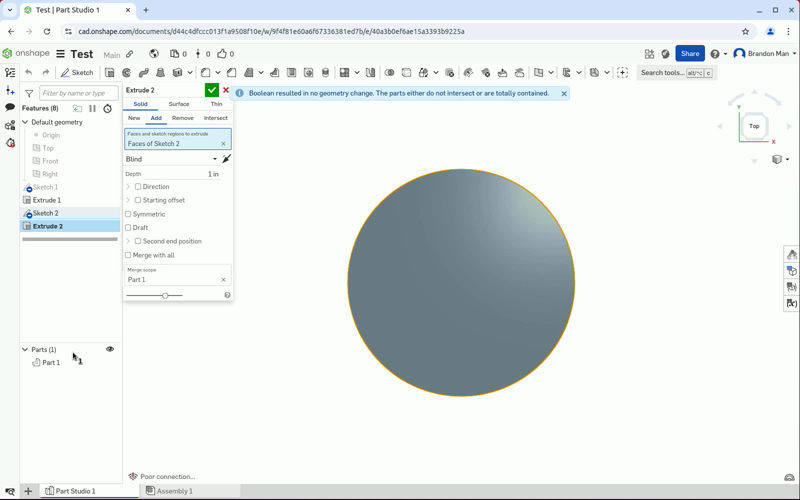
mouse_move(143, 106)
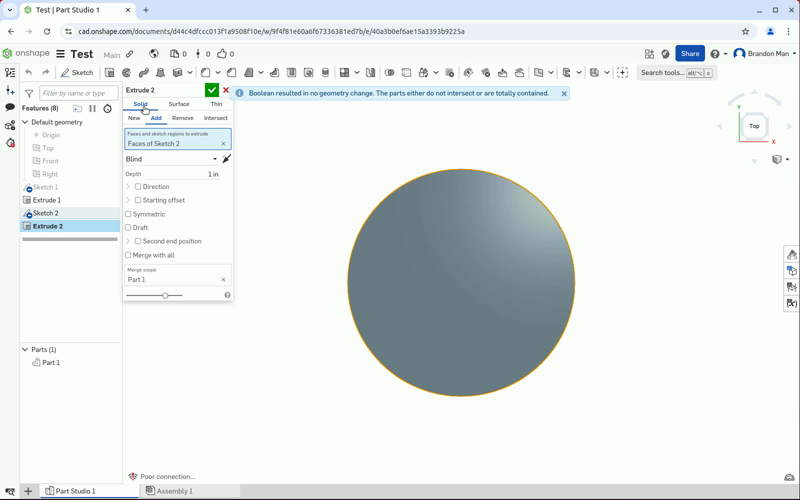
click(143, 106)
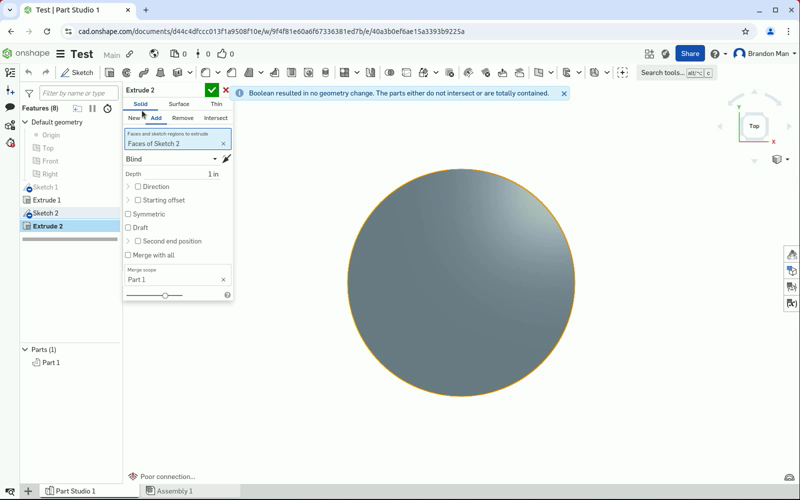
mouse_move(137, 120)
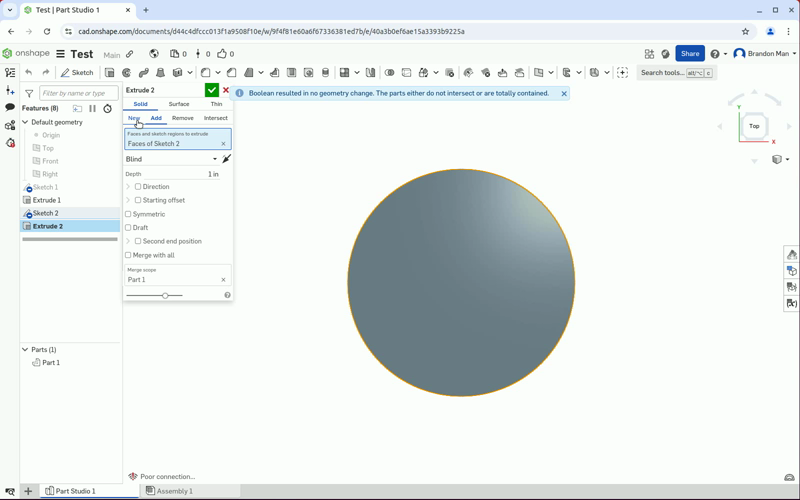
click(137, 120)
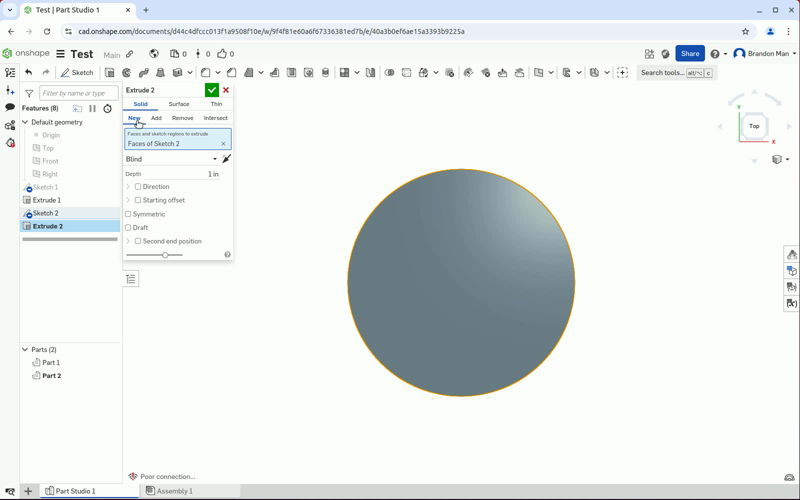
key(tab, 4)
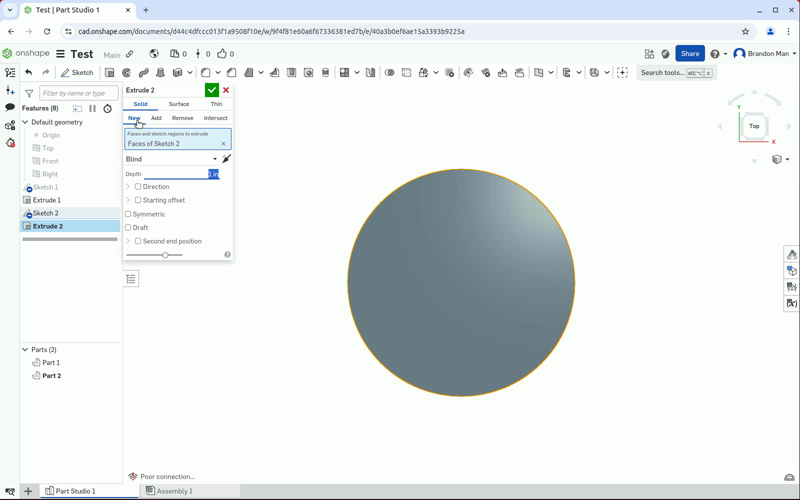
text(21.423)
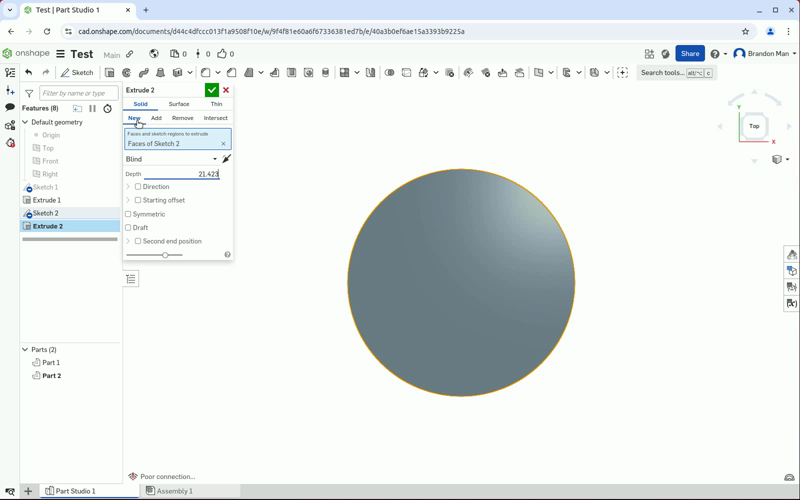
key(enter)
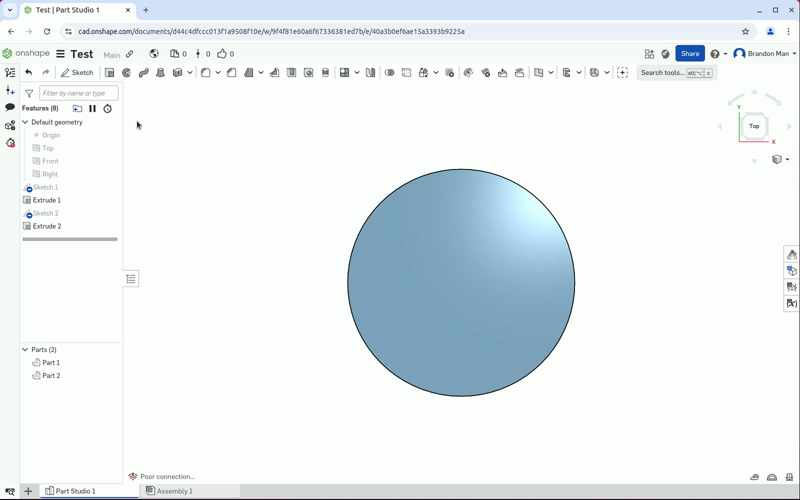
key(shift+h)
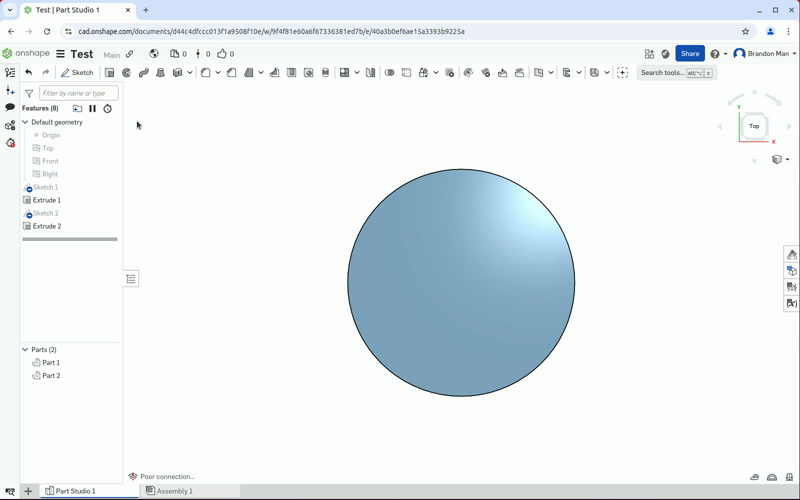
key(shift+h)
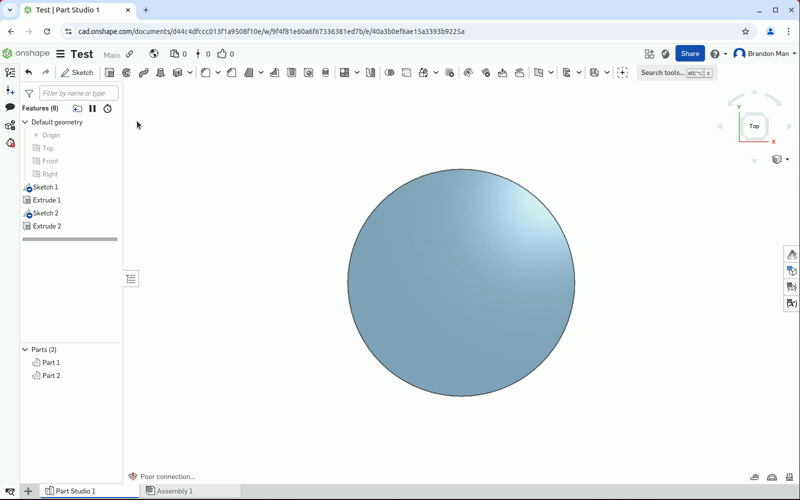
key(shift+7)
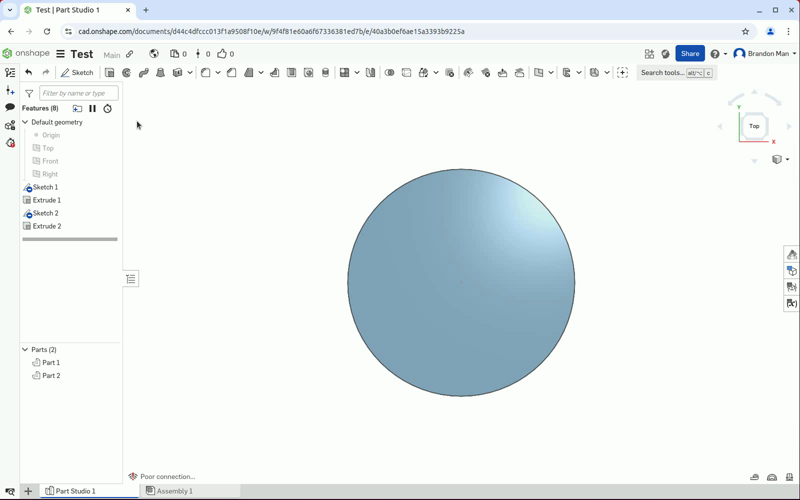
key(up, 3)
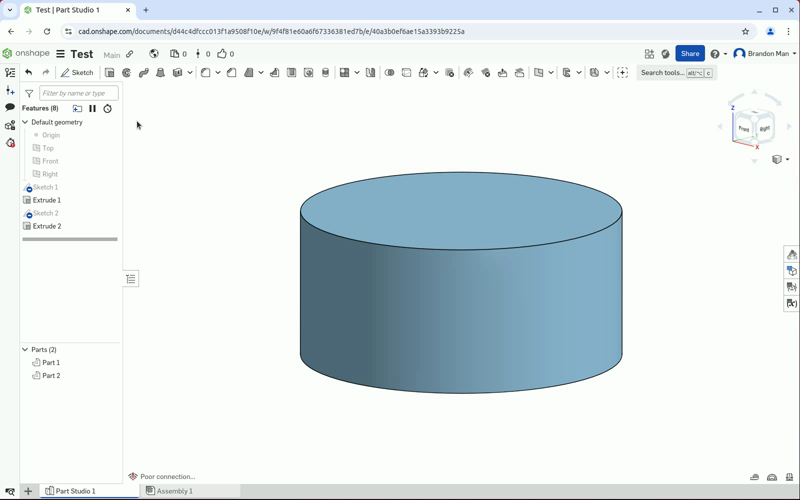
key(left, 3)
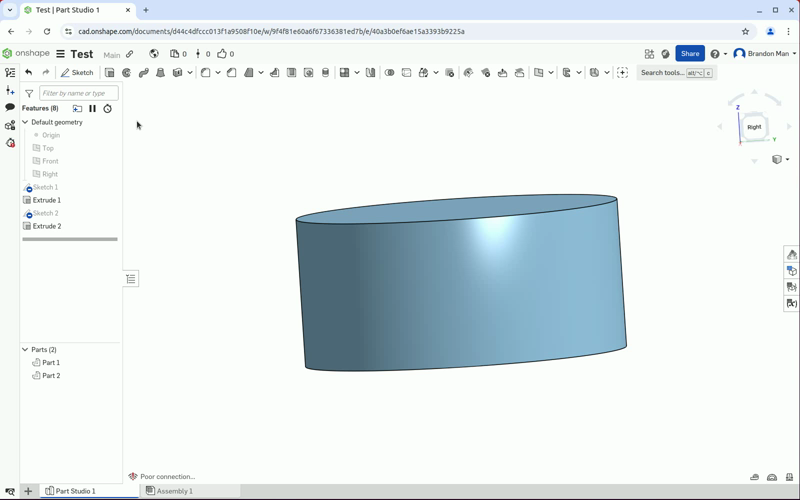
key(right, 3)
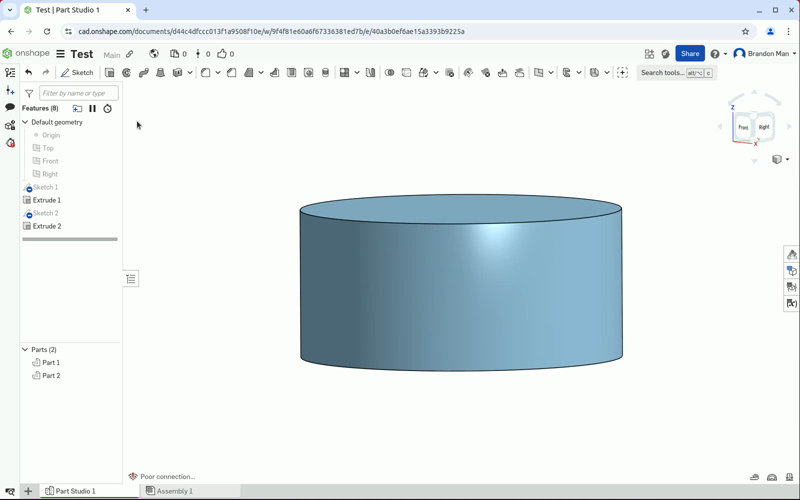
key(down, 3)
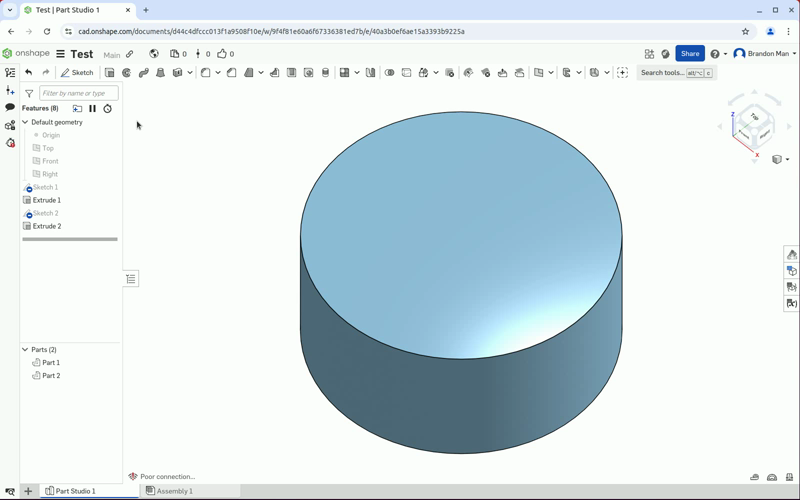
mouse_move(73, 189)
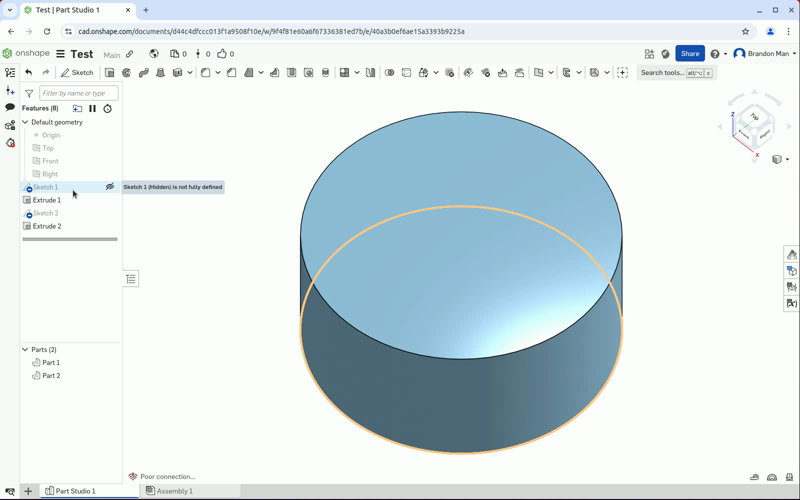
click(73, 189)